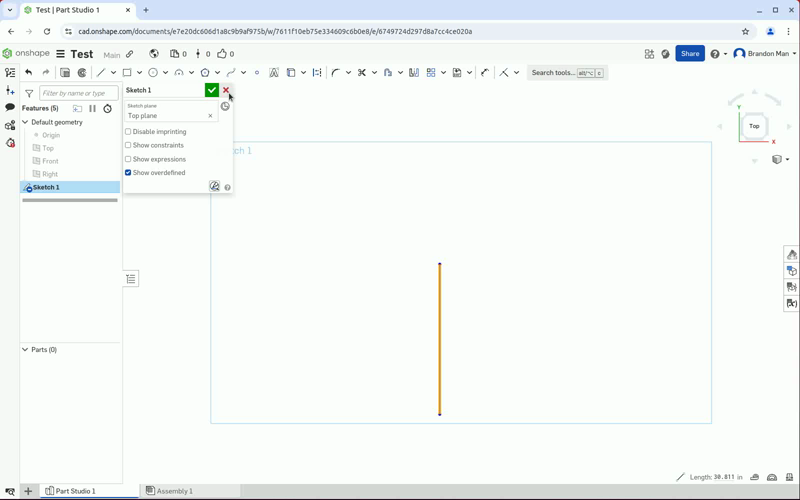
key(shift+h)
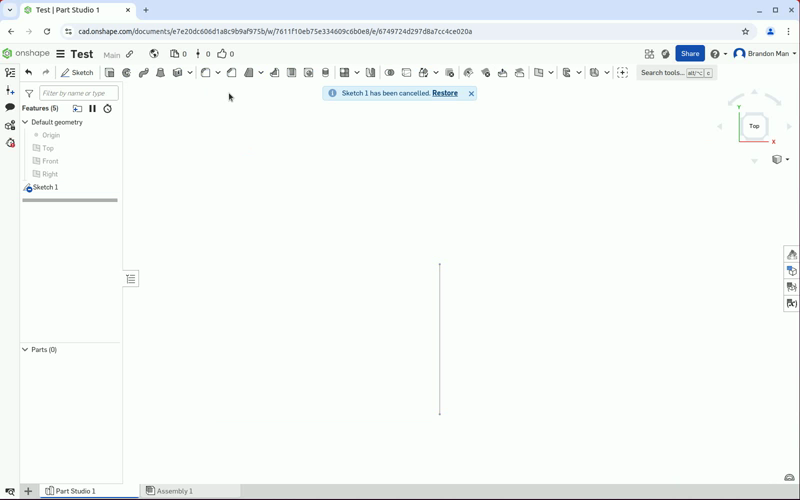
key(shift+s)
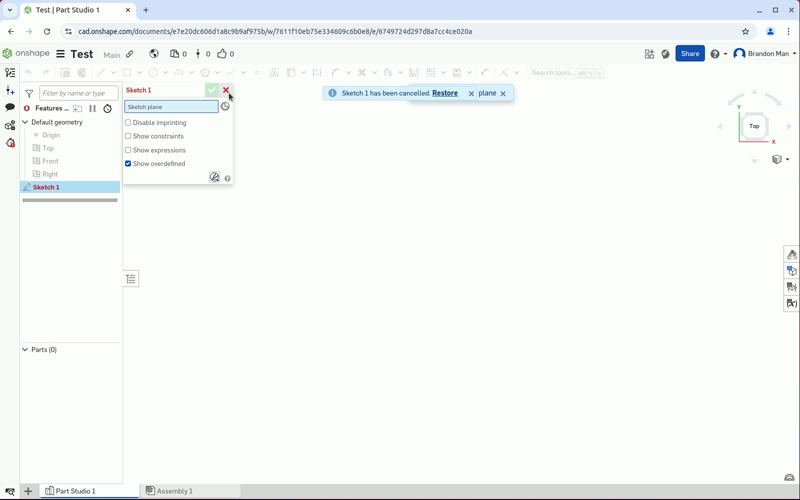
mouse_move(73, 150)
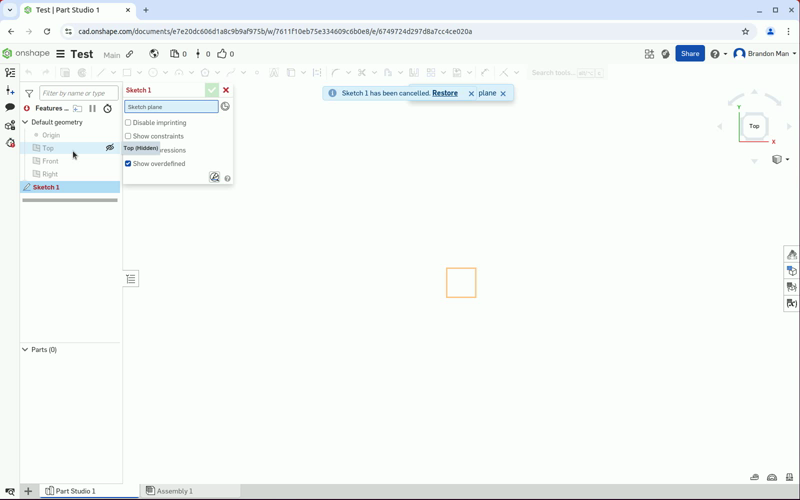
click(73, 150)
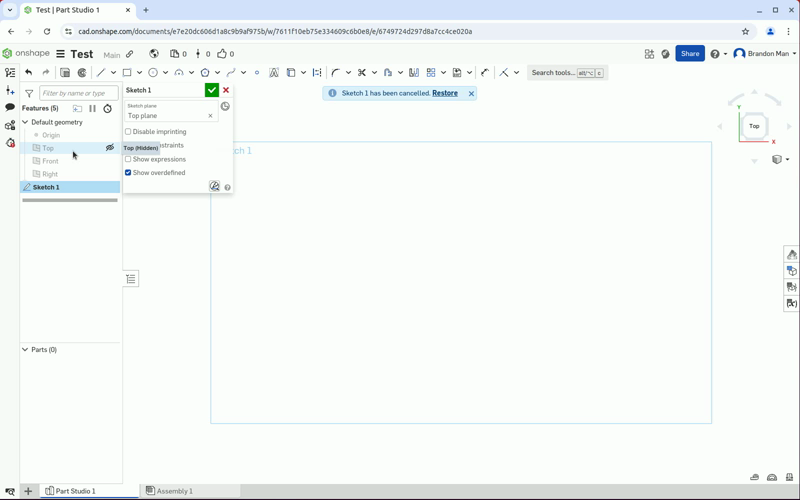
mouse_move(73, 352)
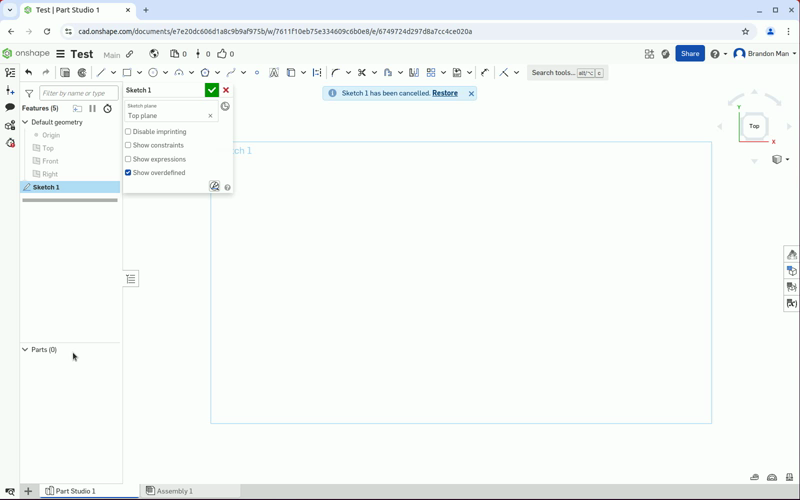
key(y)
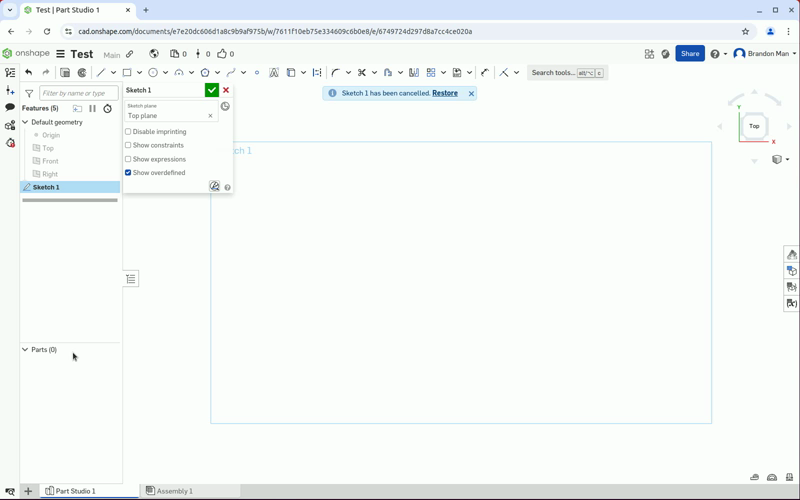
key(c)
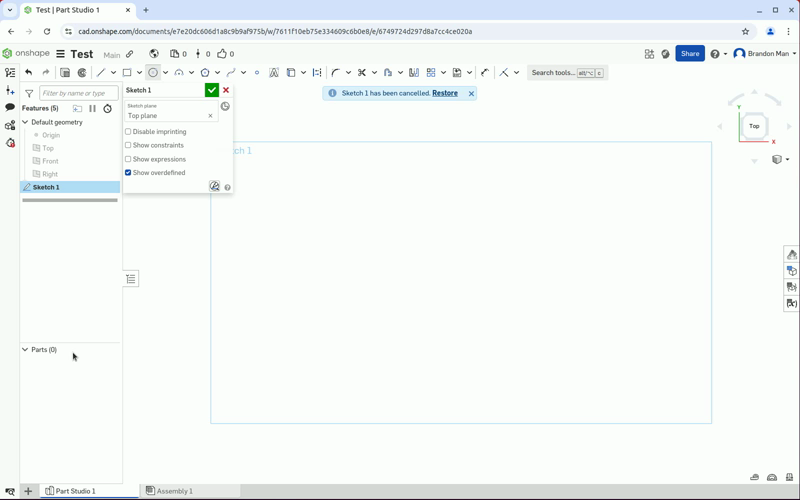
key_down(shift)
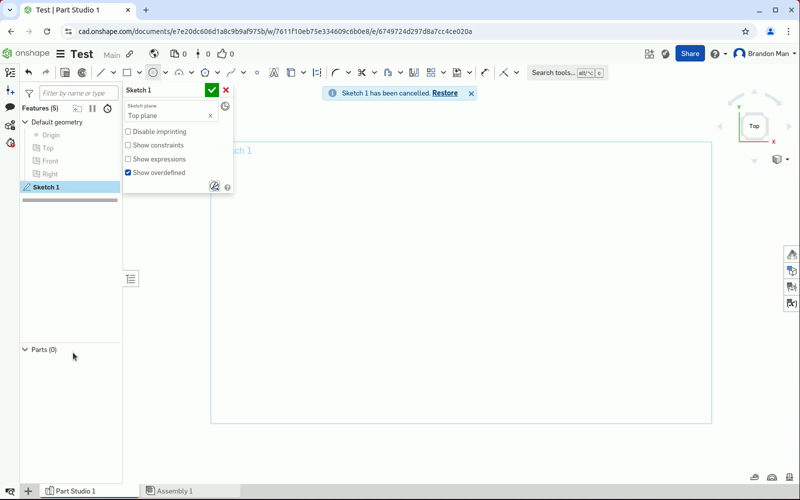
mouse_move(460, 282)
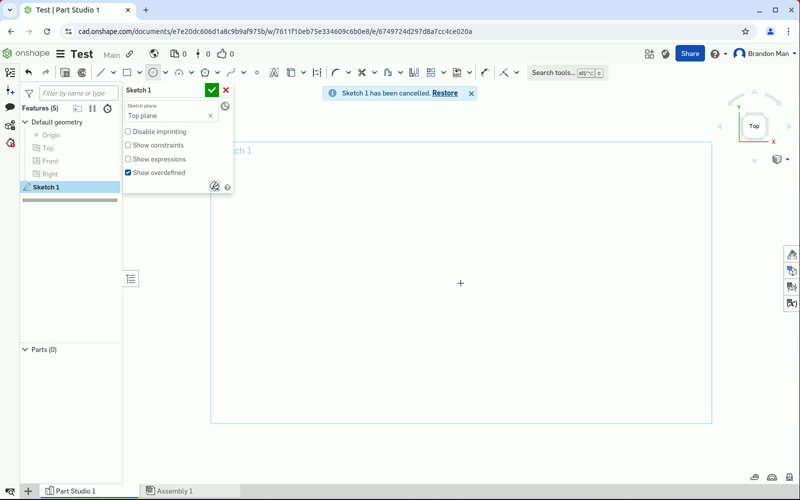
click(460, 282)
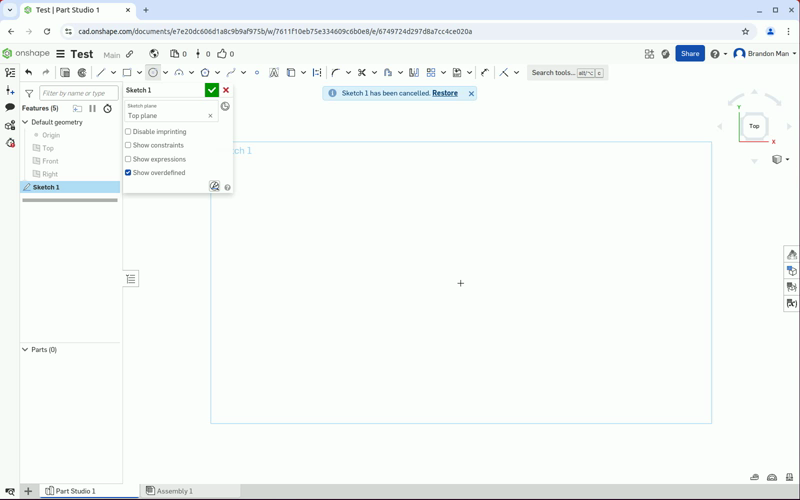
key_up(shift)
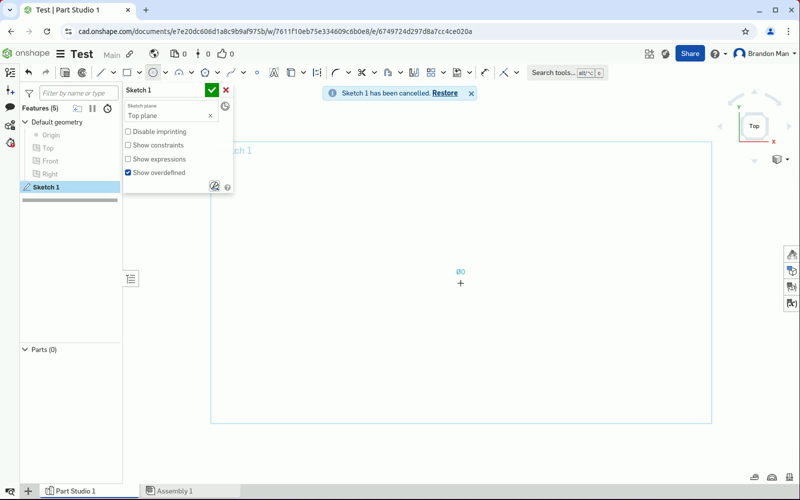
mouse_move(573, 282)
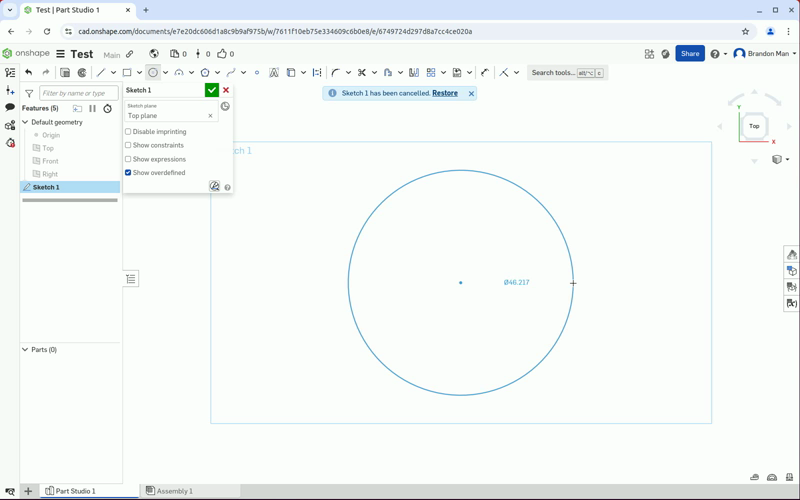
click(573, 282)
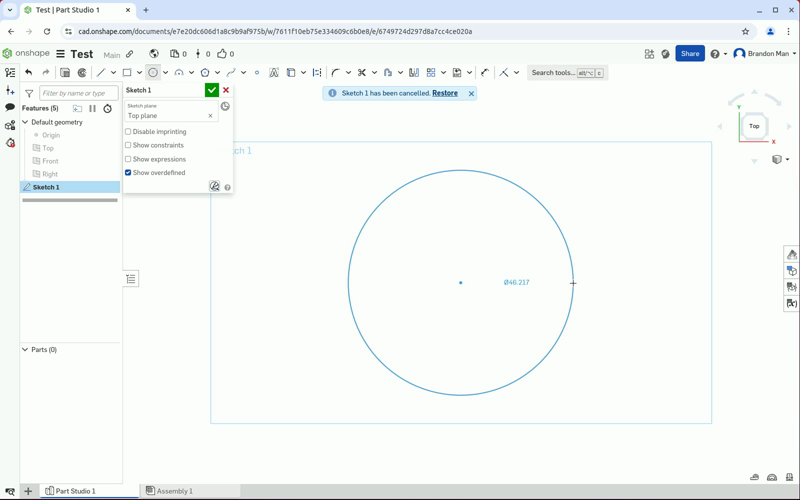
key(esc)
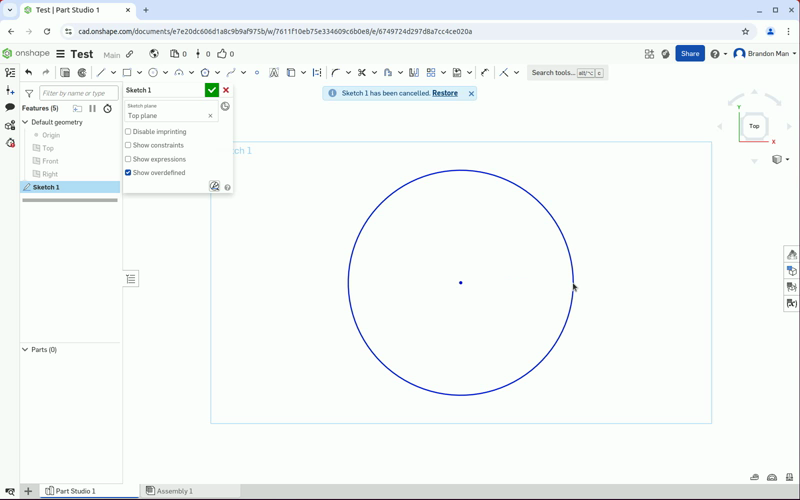
key(c)
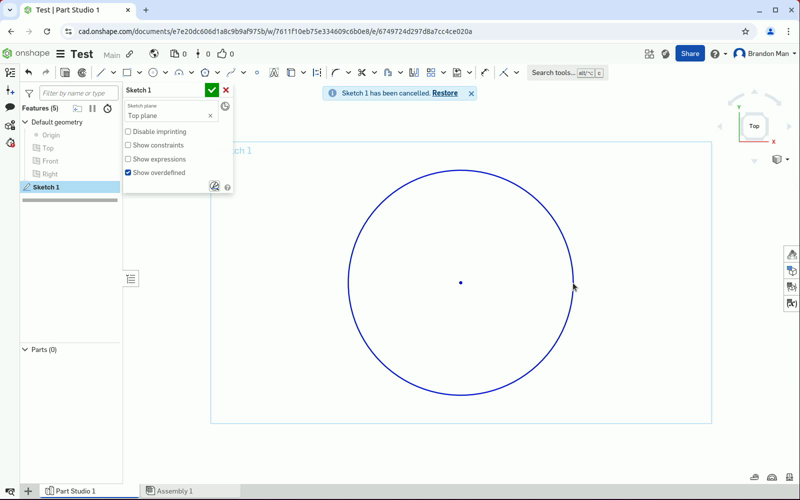
key_down(shift)
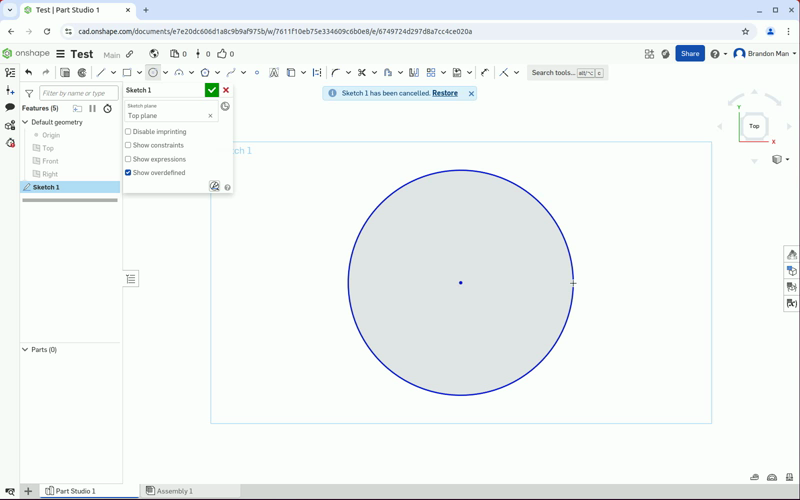
mouse_move(460, 282)
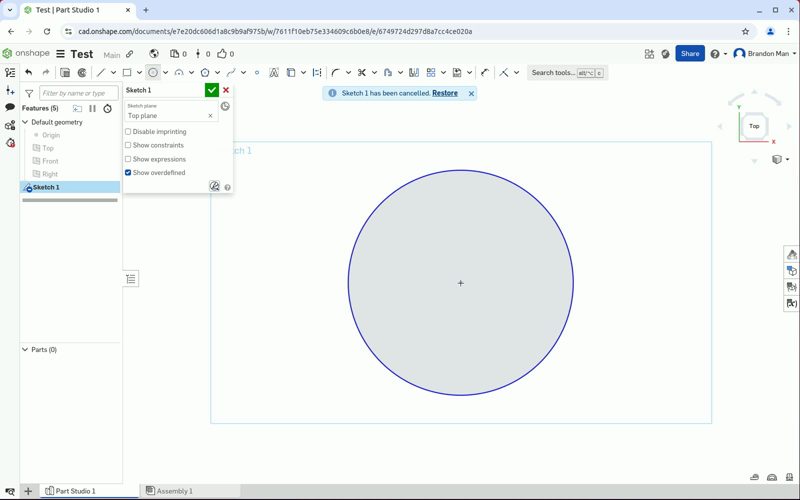
click(460, 282)
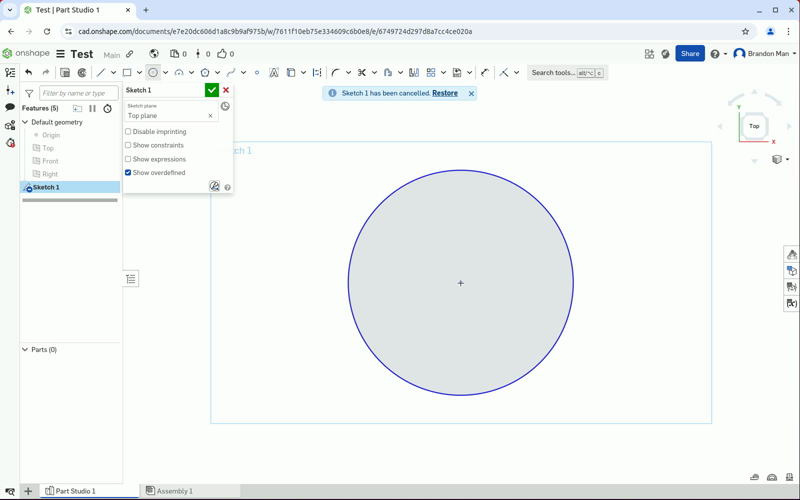
key_up(shift)
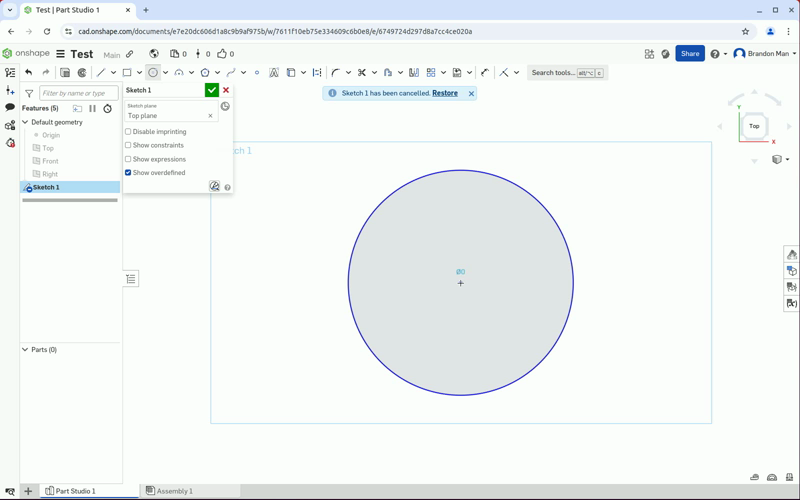
mouse_move(510, 282)
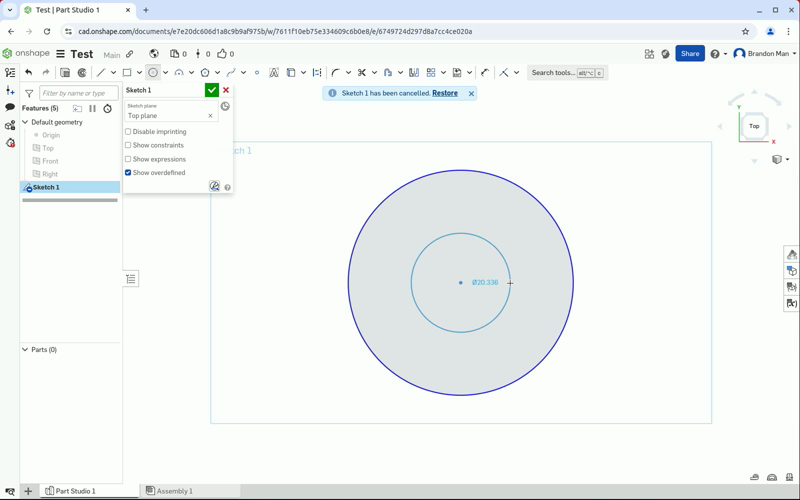
click(510, 282)
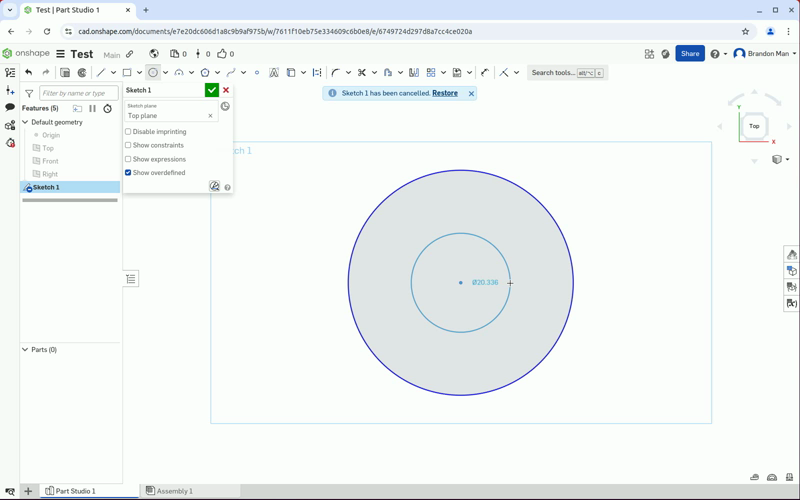
key(esc)
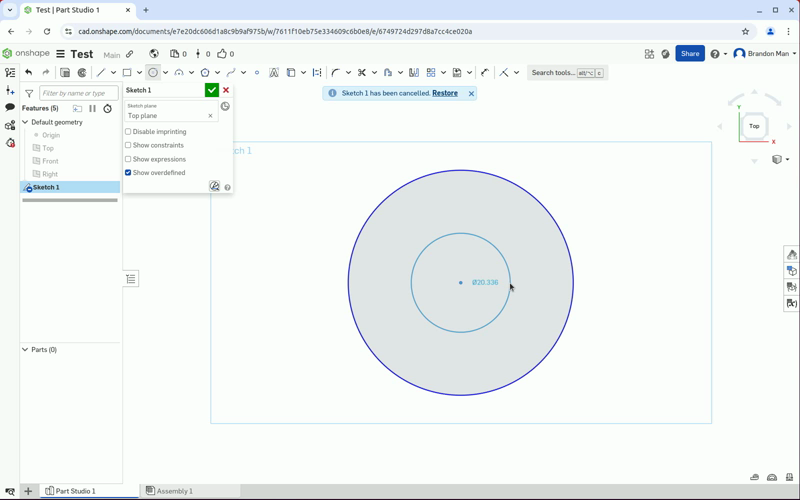
mouse_move(406, 230)
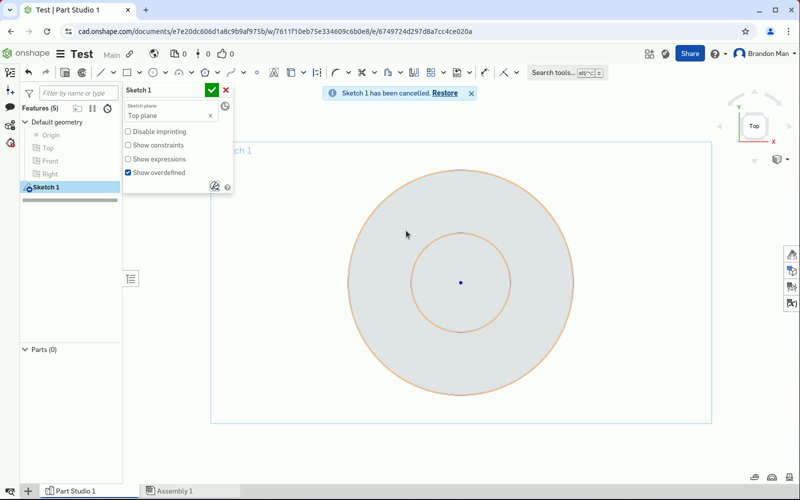
click(406, 230)
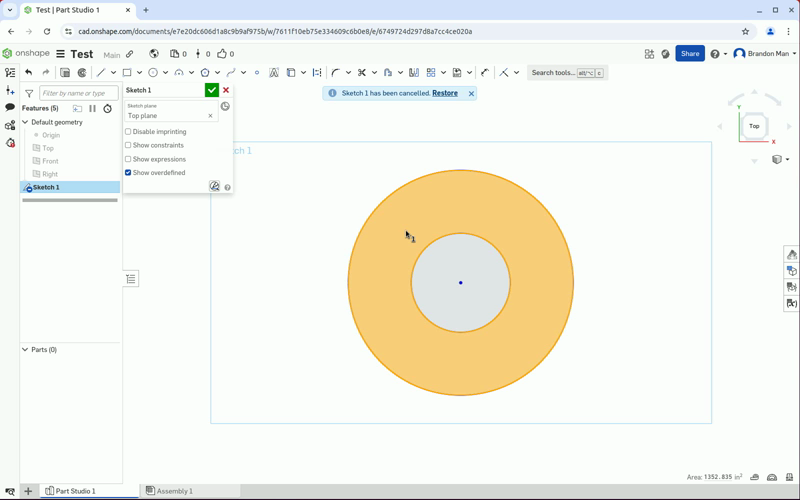
mouse_move(73, 352)
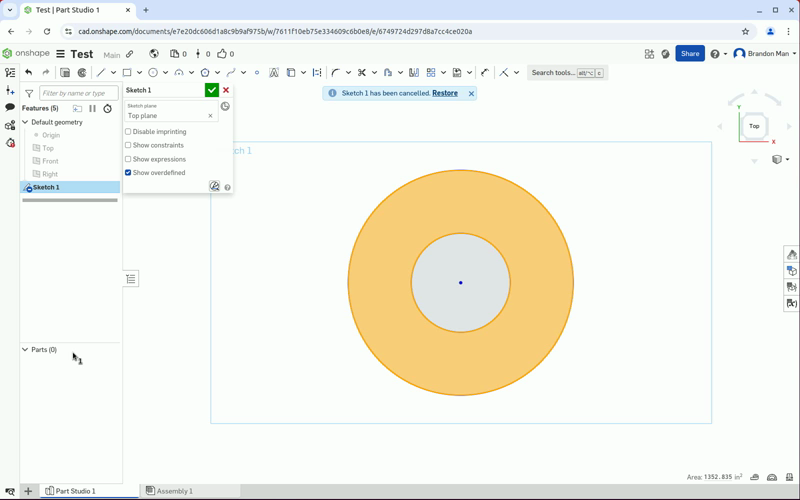
key(shift+y)
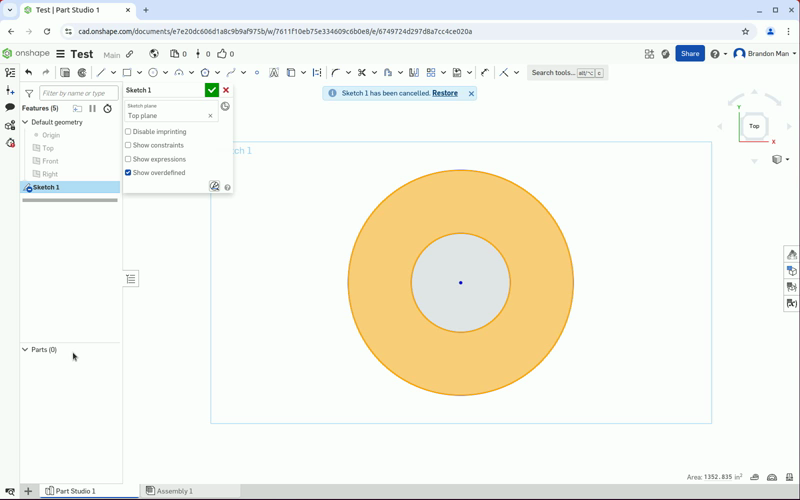
key(shift+e)
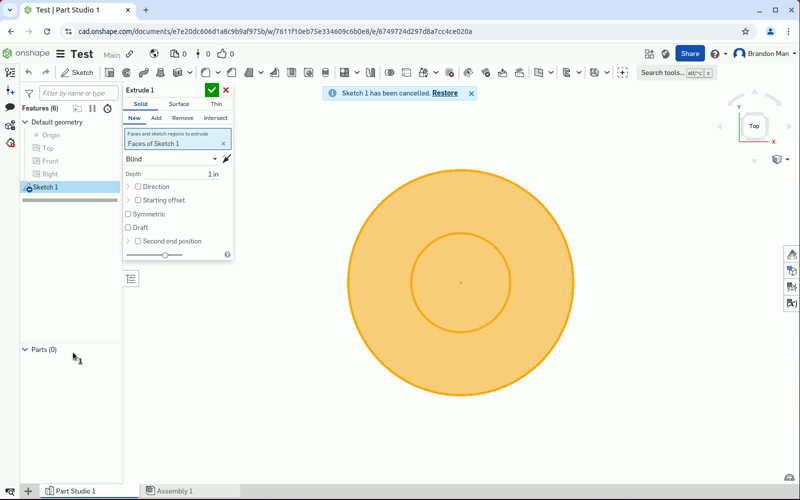
mouse_move(143, 106)
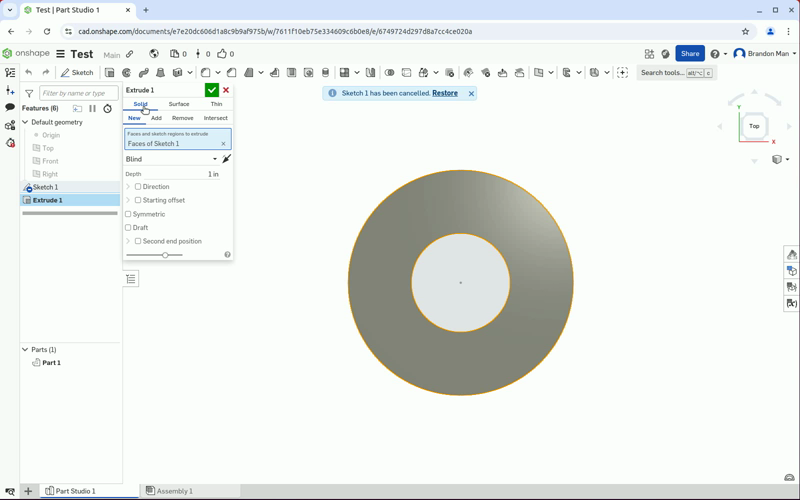
click(143, 106)
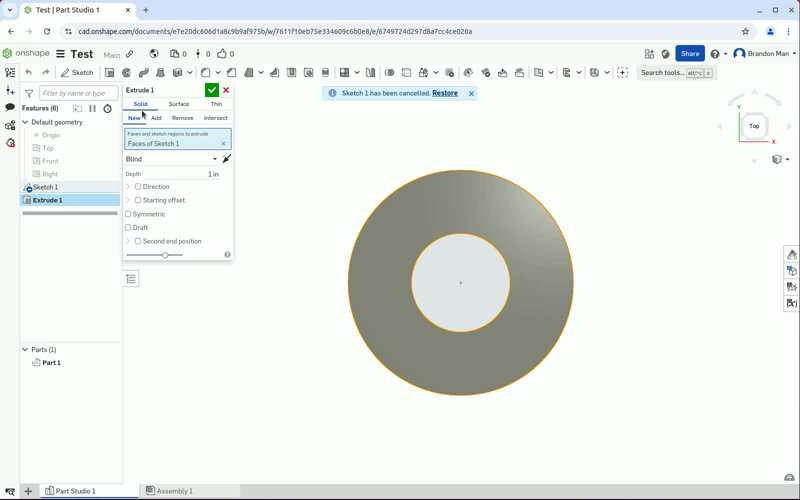
mouse_move(137, 120)
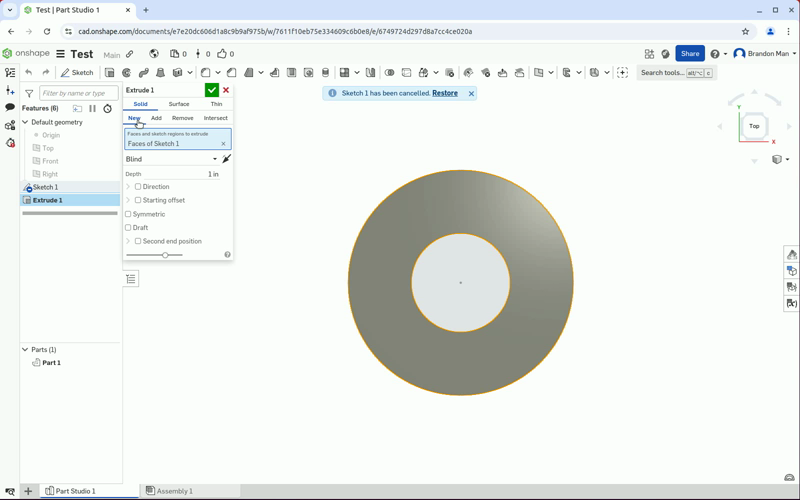
click(137, 120)
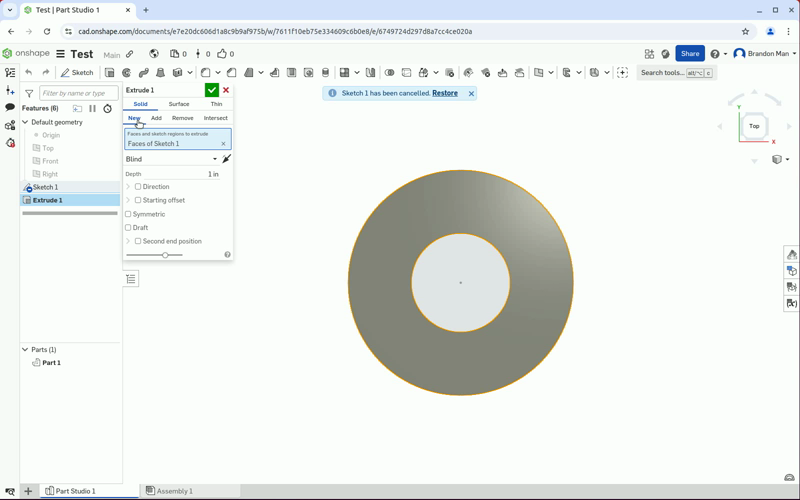
key(tab, 4)
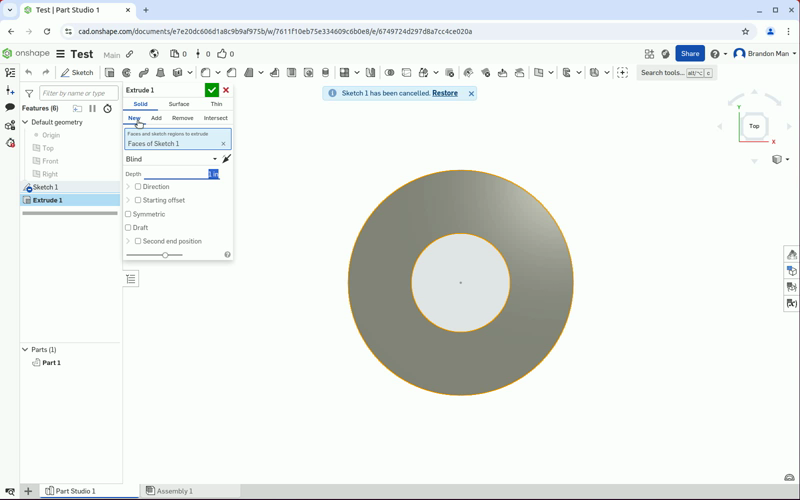
text(1.444)
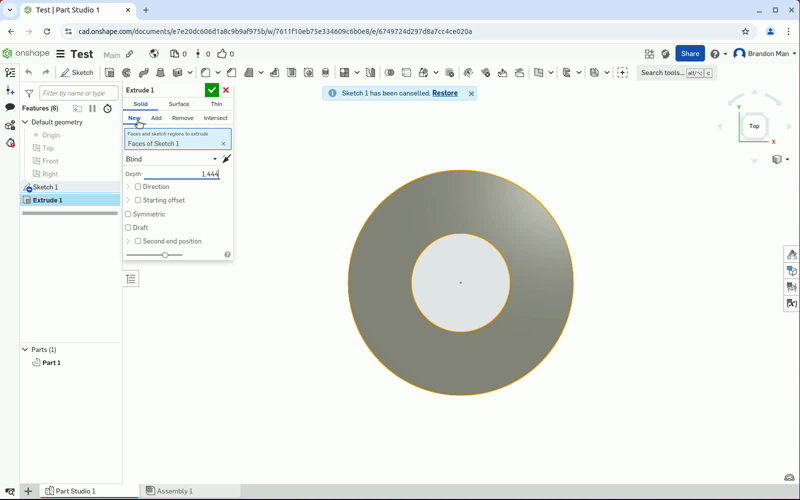
key(enter)
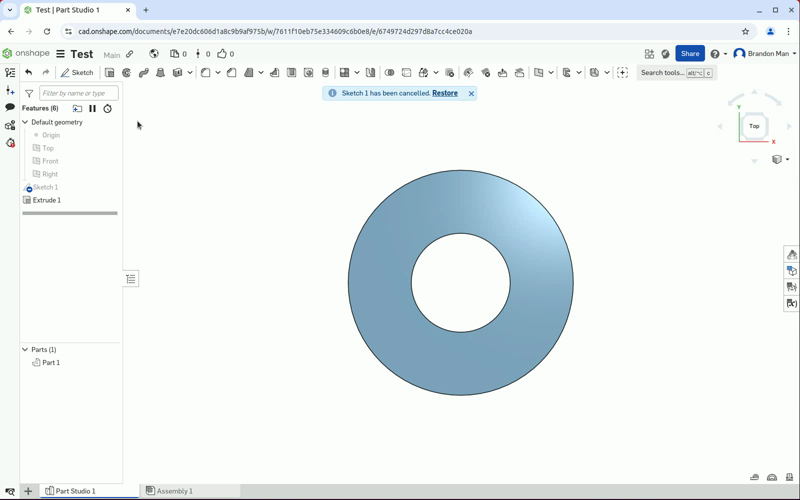
key(shift+h)
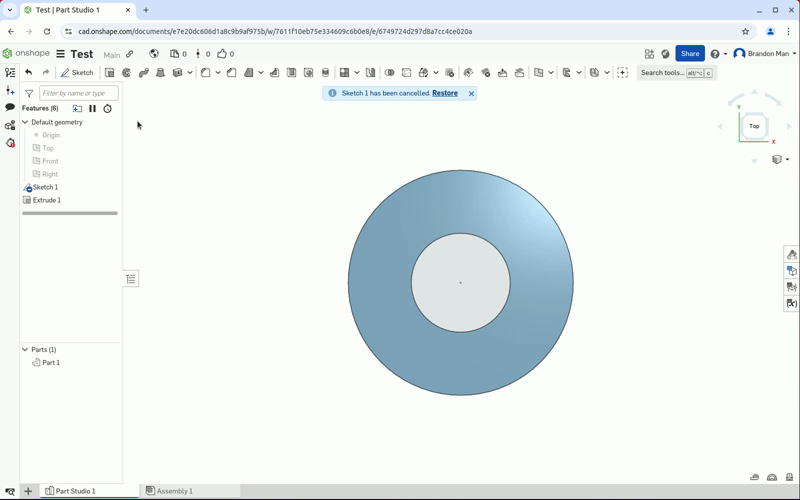
key(shift+h)
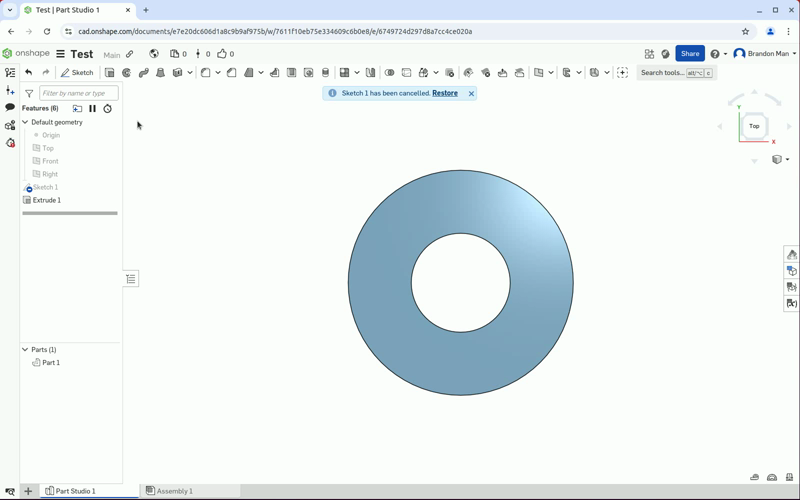
mouse_move(73, 189)
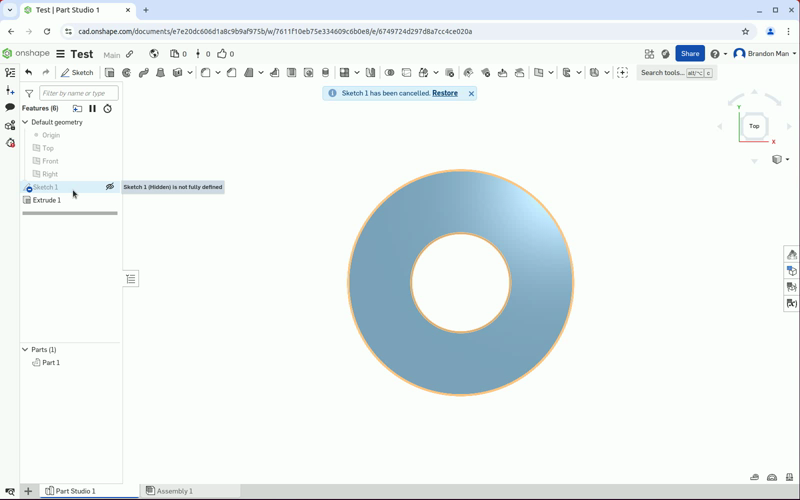
click(73, 189)
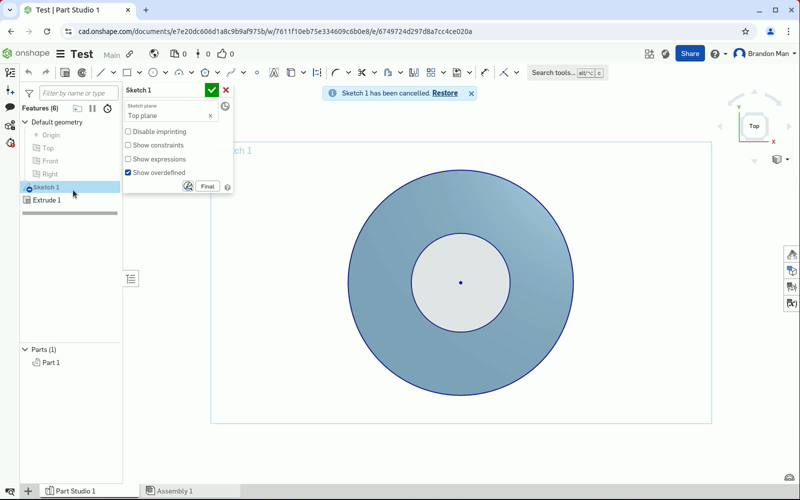
mouse_move(229, 92)
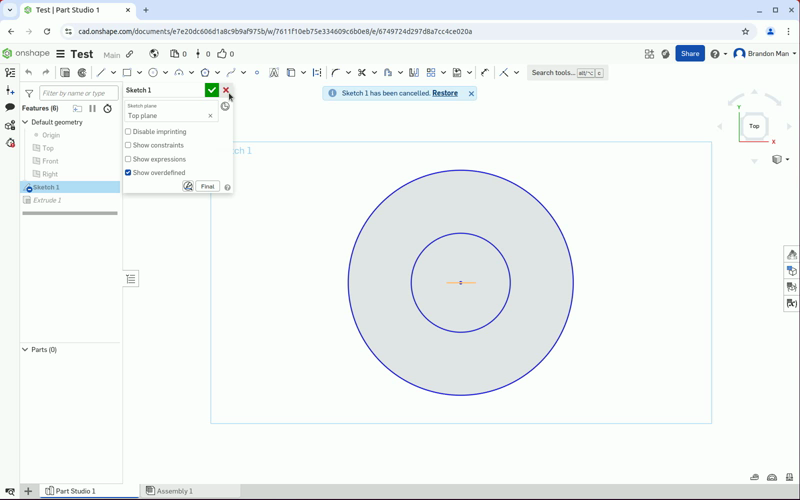
click(229, 92)
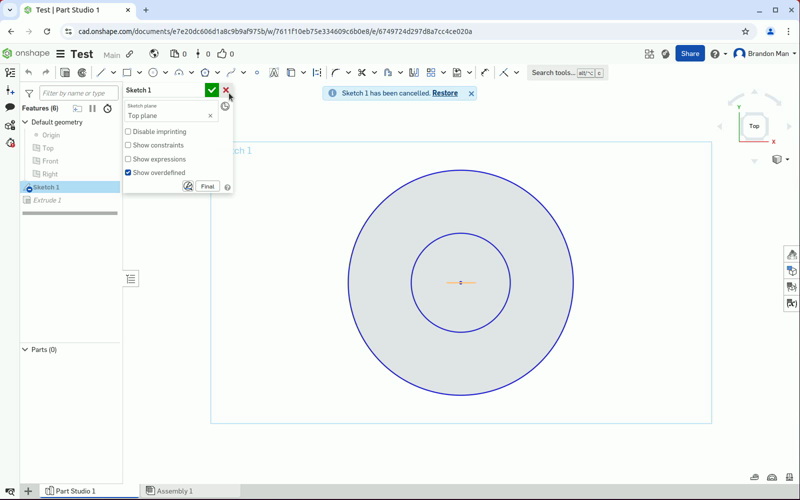
key(shift+s)
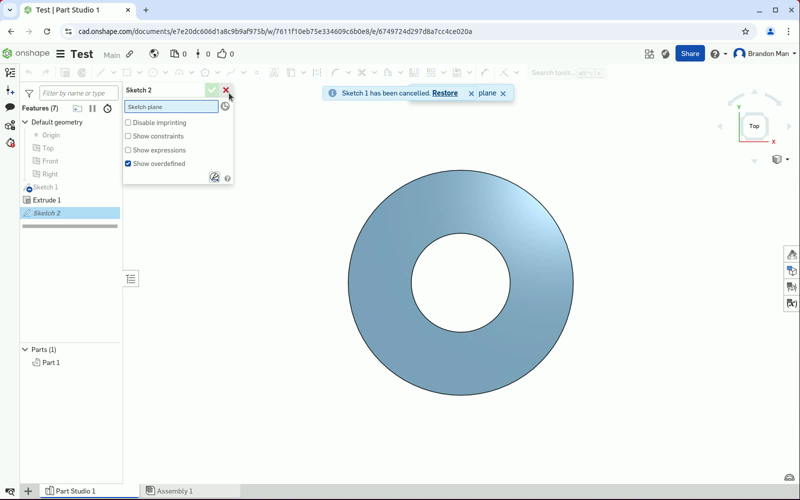
mouse_move(73, 150)
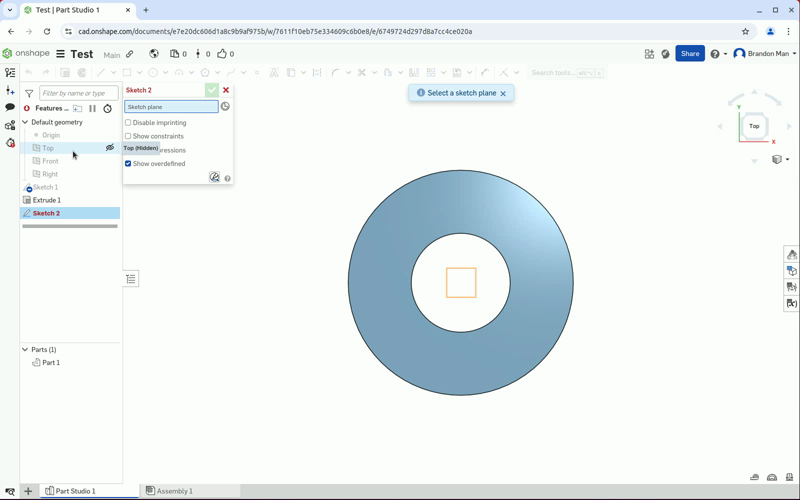
click(73, 150)
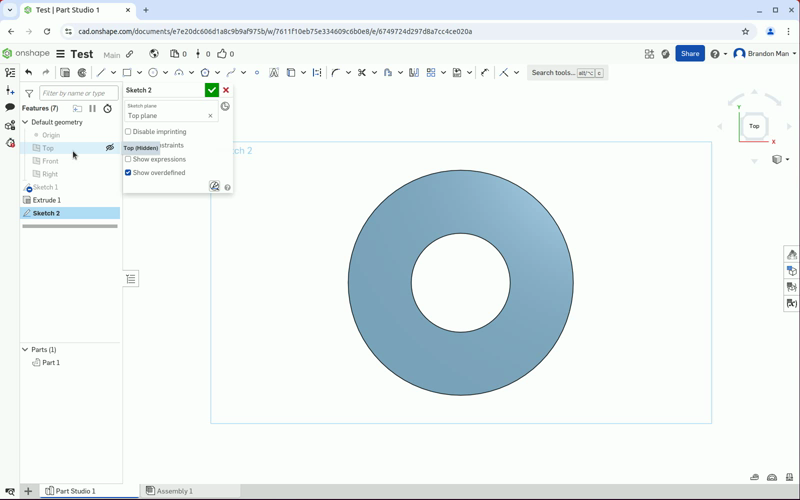
mouse_move(73, 352)
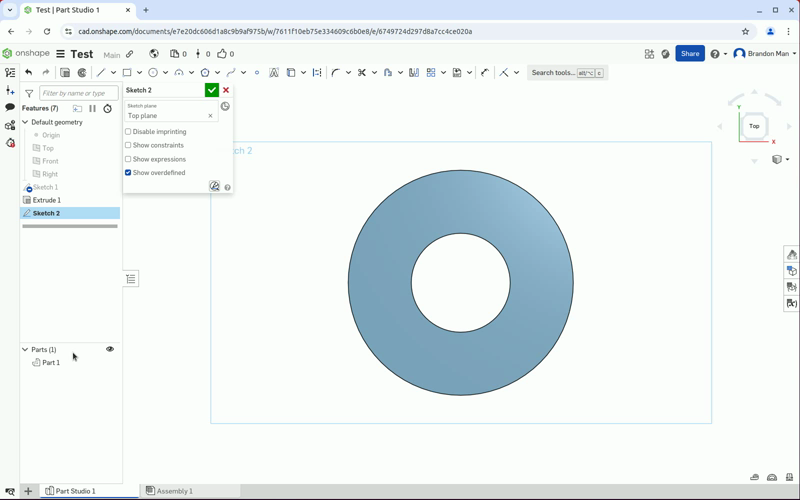
key(y)
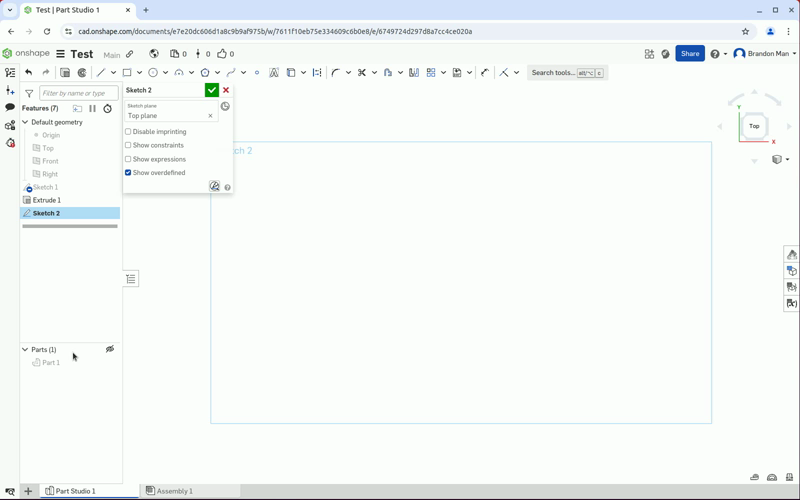
key(c)
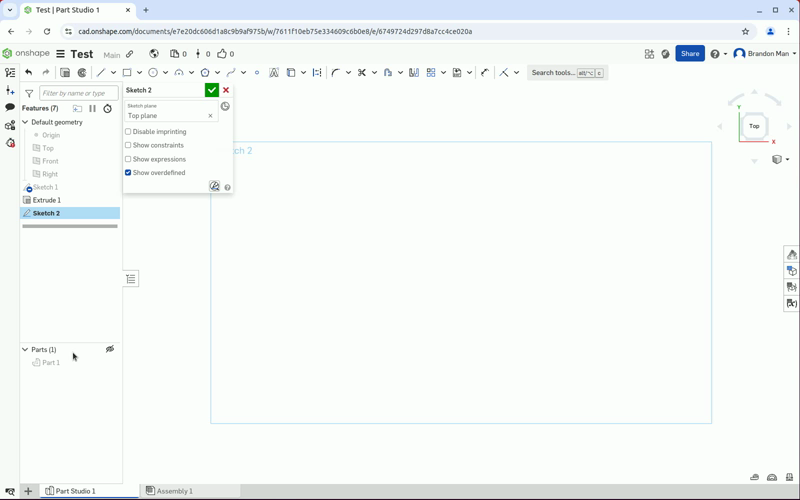
key_down(shift)
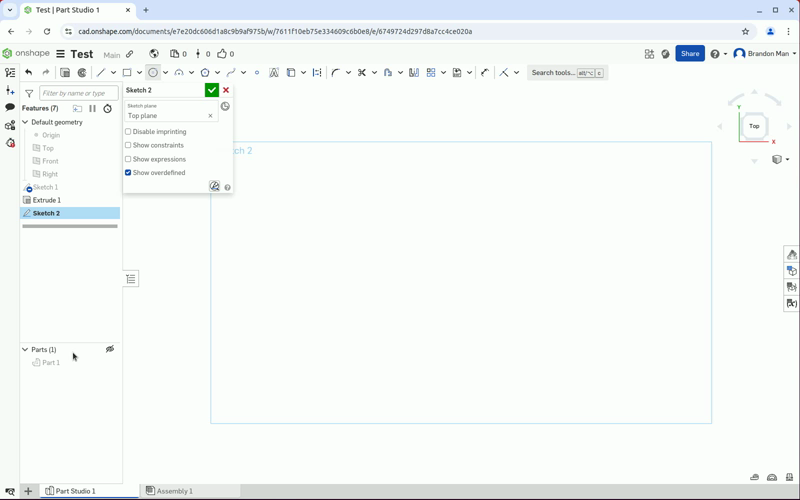
mouse_move(461, 282)
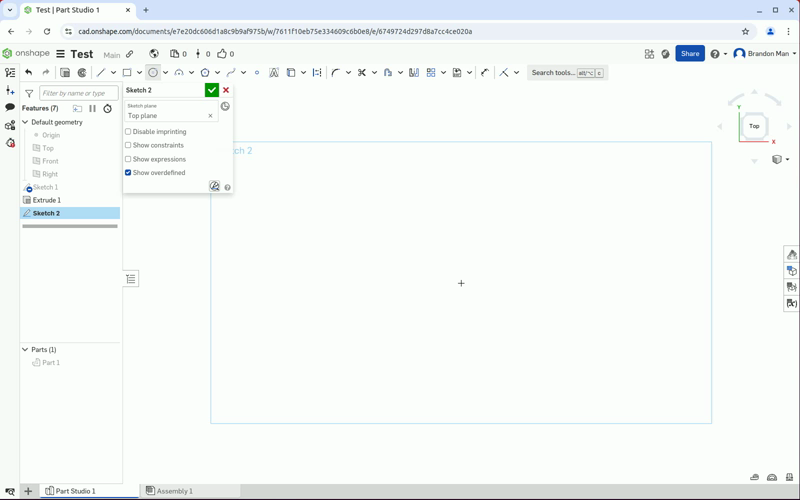
click(461, 282)
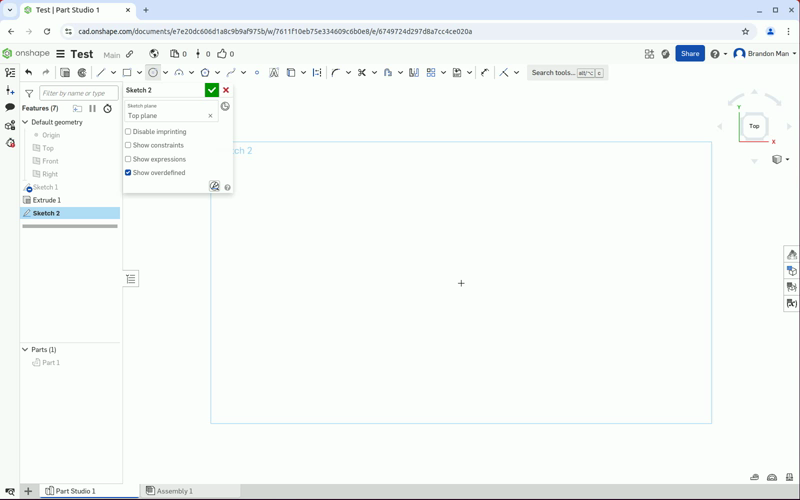
key_up(shift)
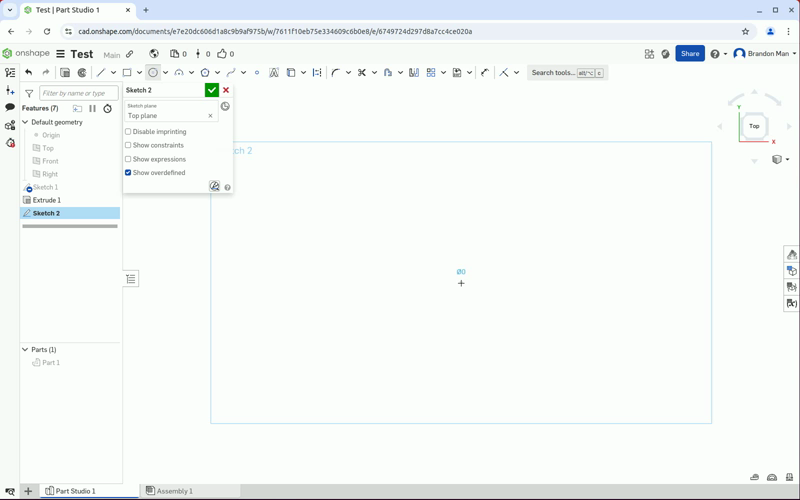
mouse_move(510, 282)
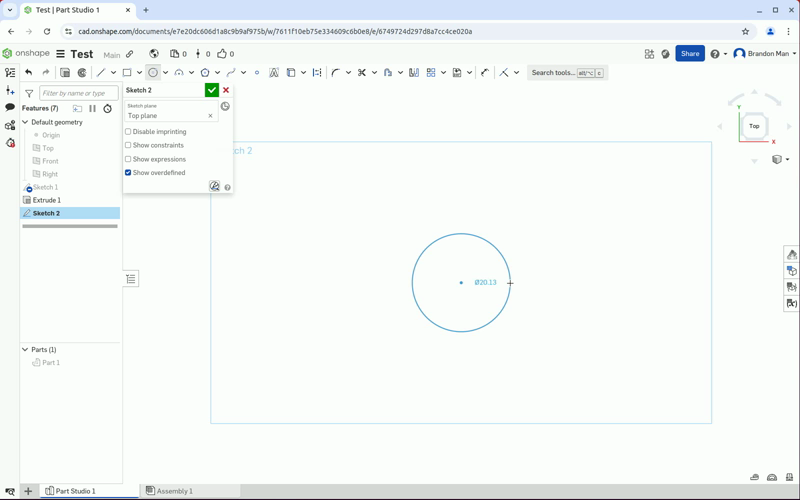
click(510, 282)
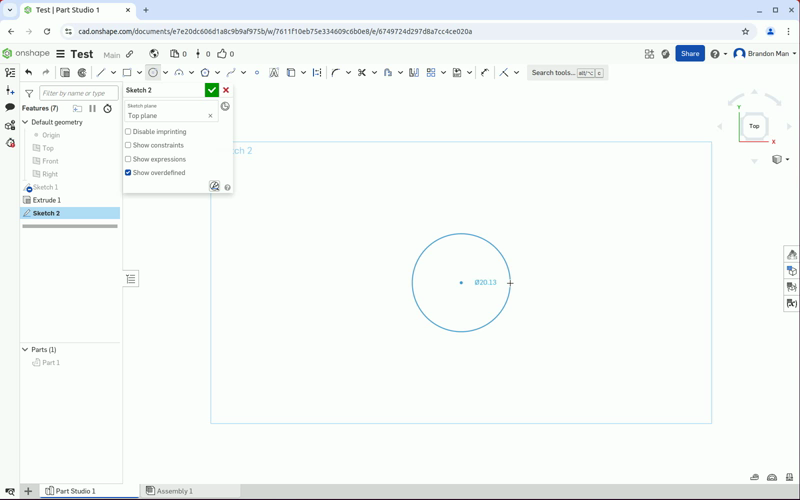
key(esc)
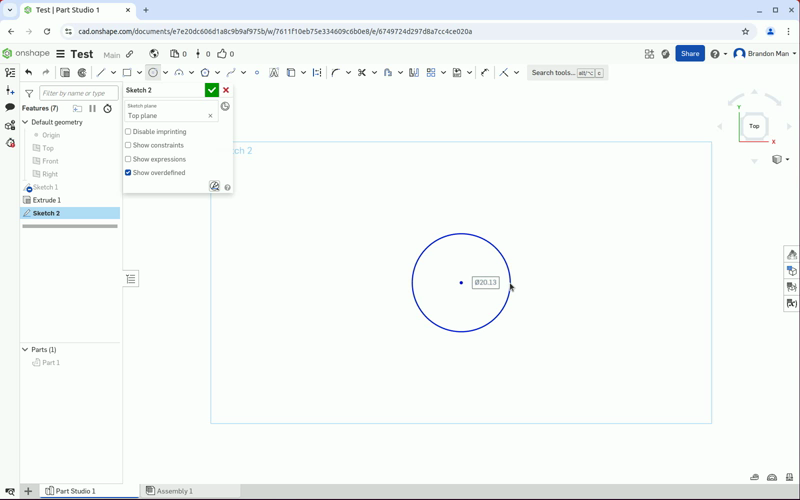
mouse_move(433, 275)
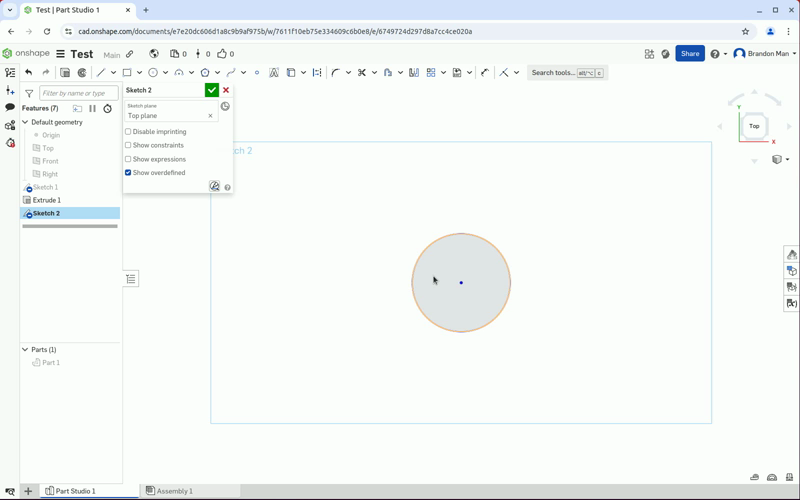
click(433, 275)
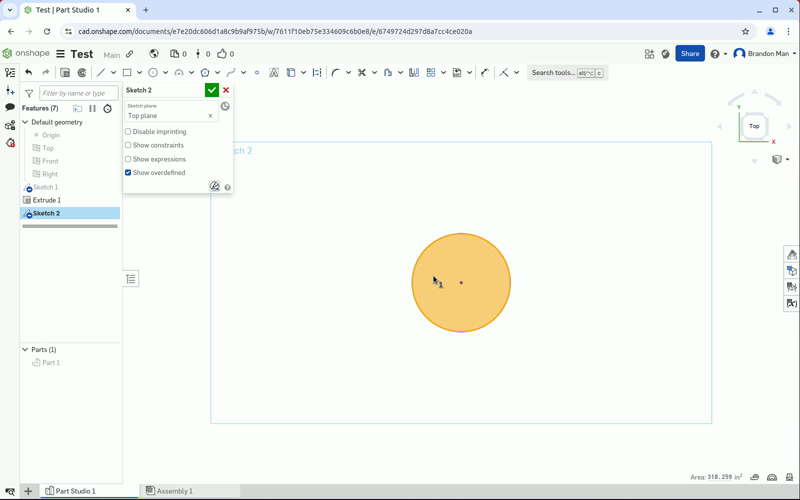
mouse_move(73, 352)
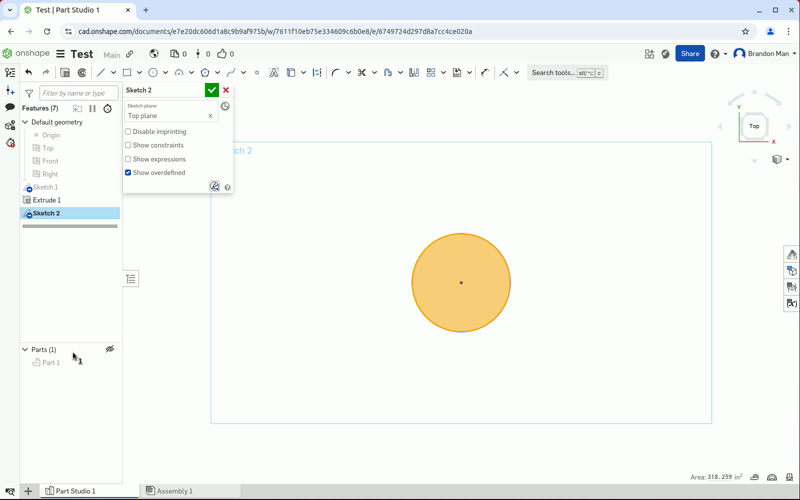
key(shift+y)
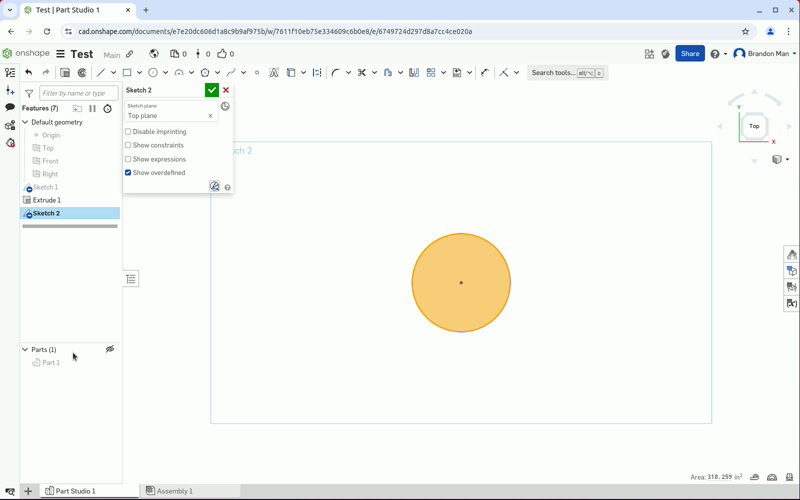
key(shift+e)
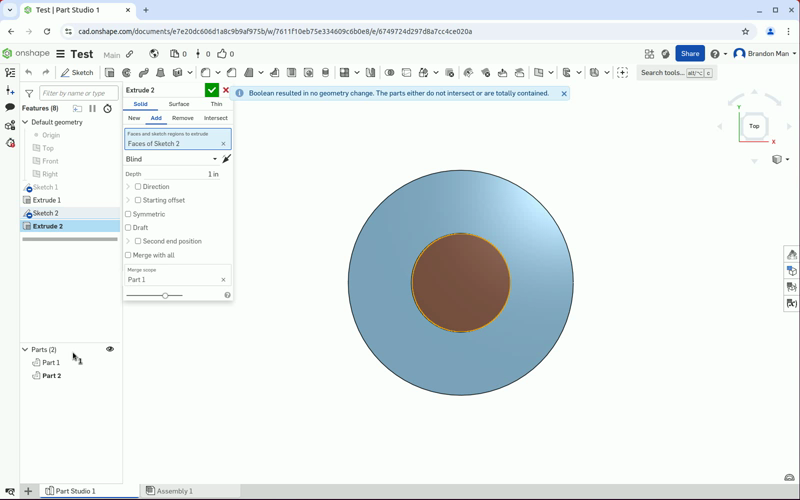
mouse_move(143, 106)
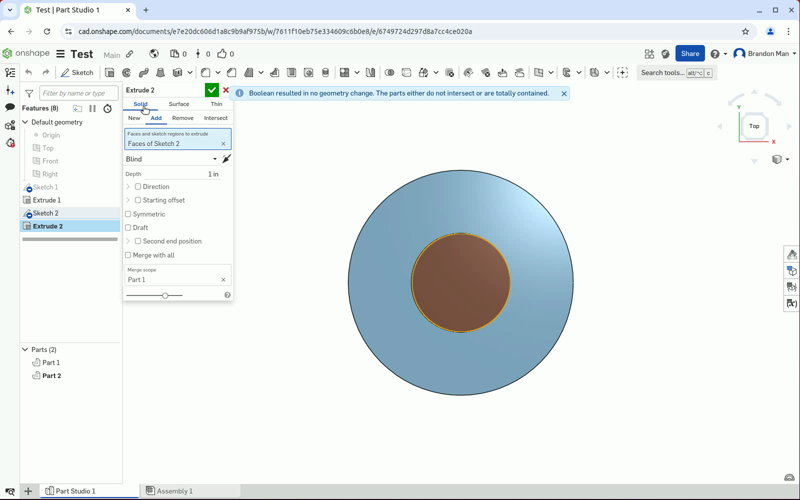
click(143, 106)
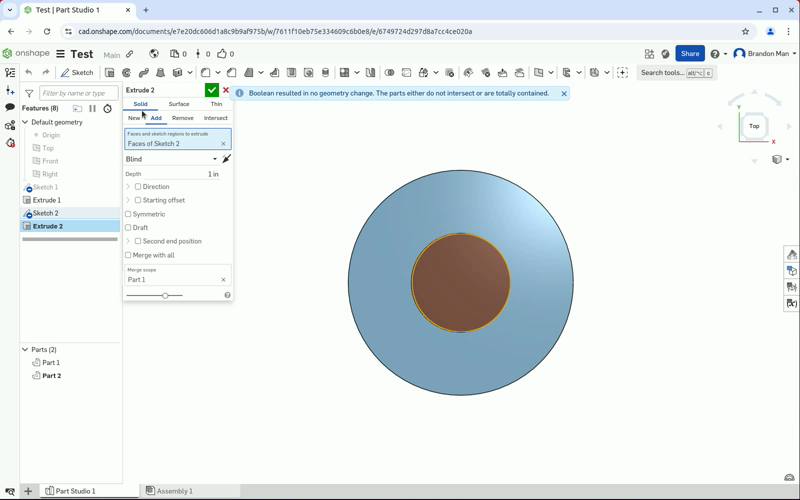
mouse_move(137, 120)
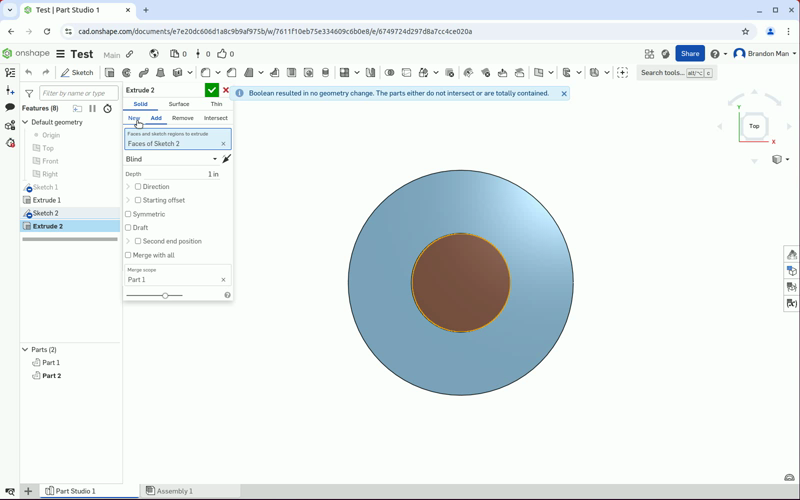
click(137, 120)
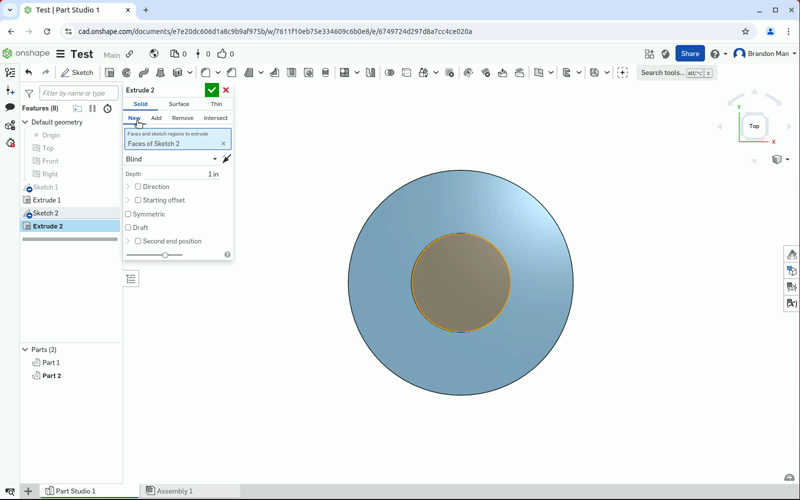
key(tab, 4)
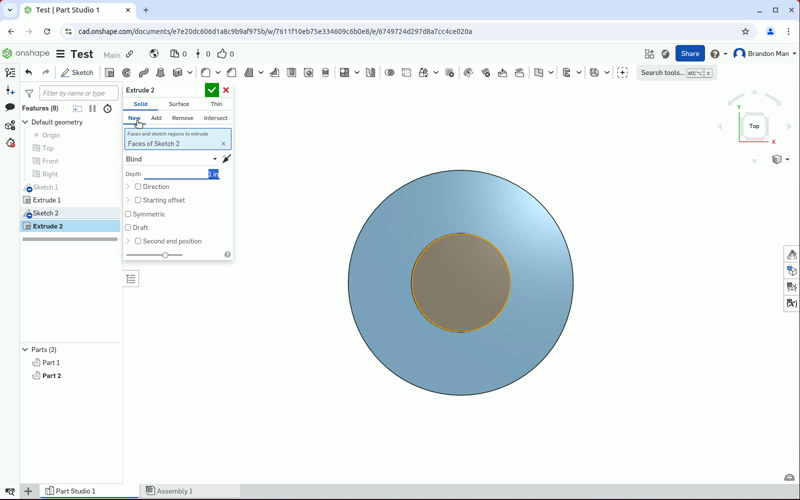
text(0.481)
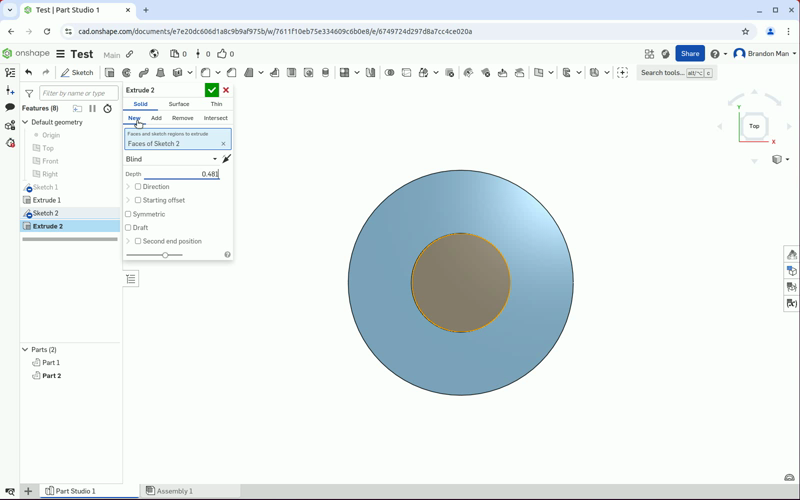
key(enter)
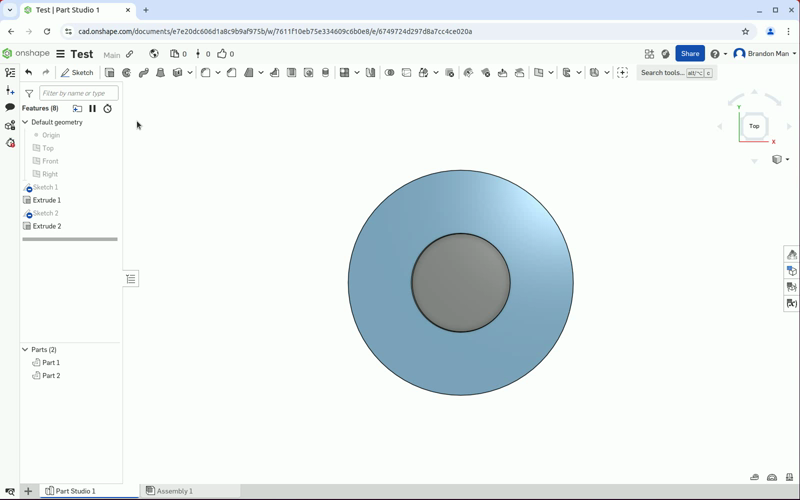
key(shift+h)
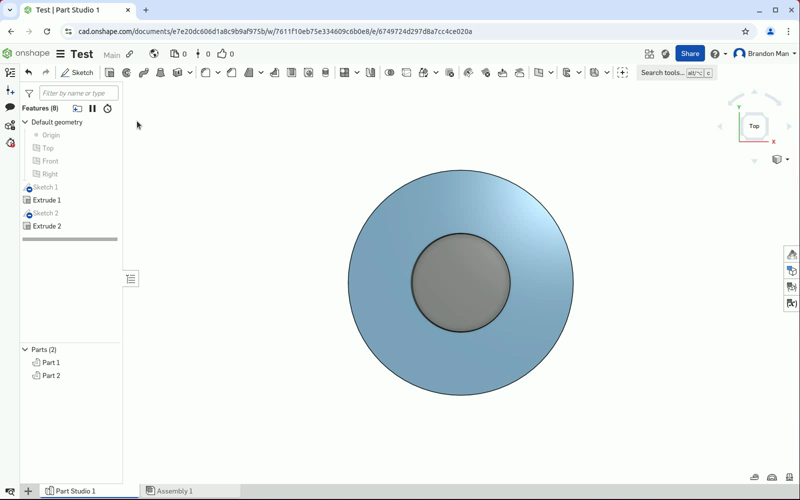
key(shift+h)
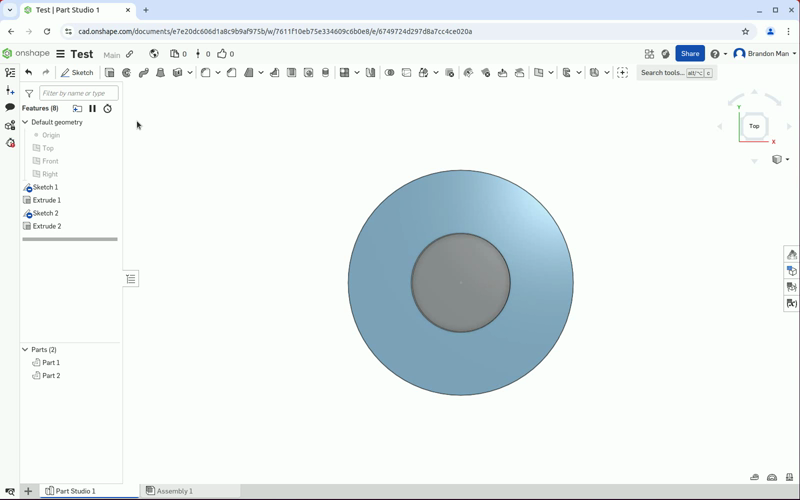
key(shift+7)
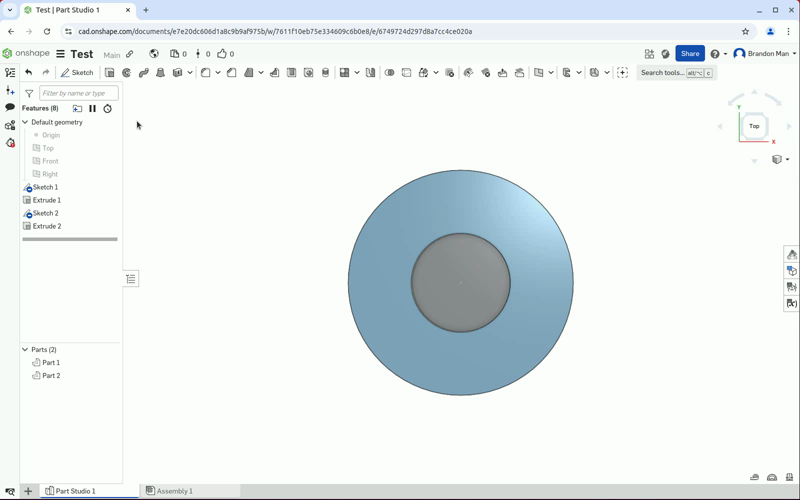
key(up, 3)
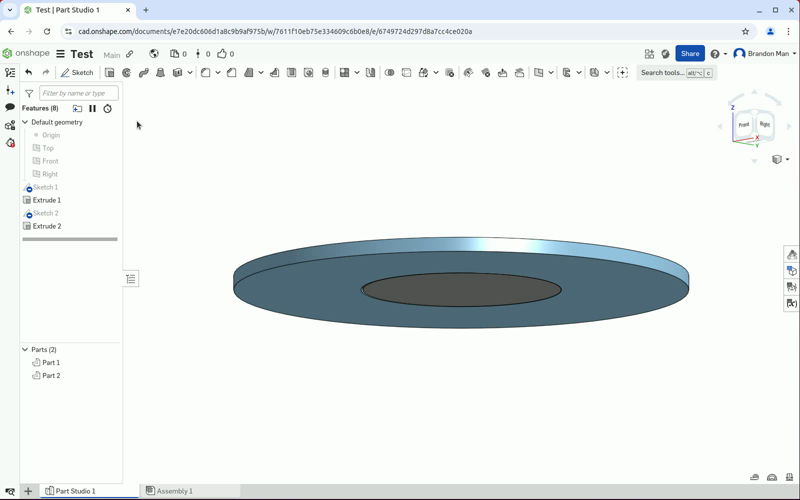
key(left, 3)
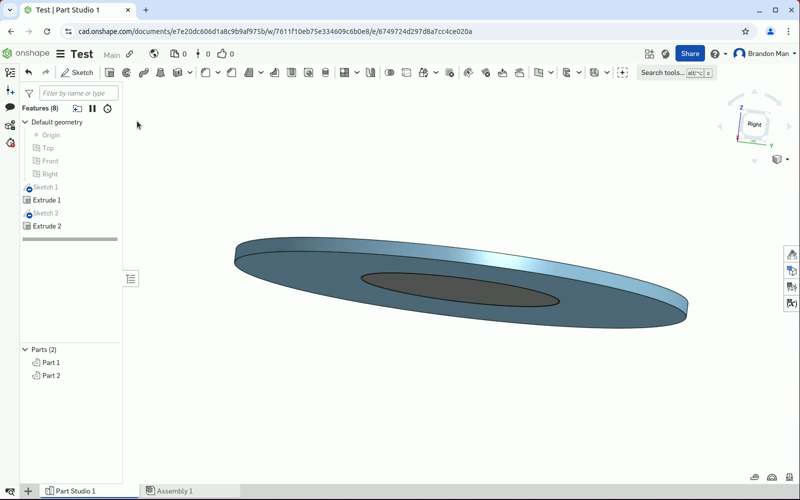
key(right, 3)
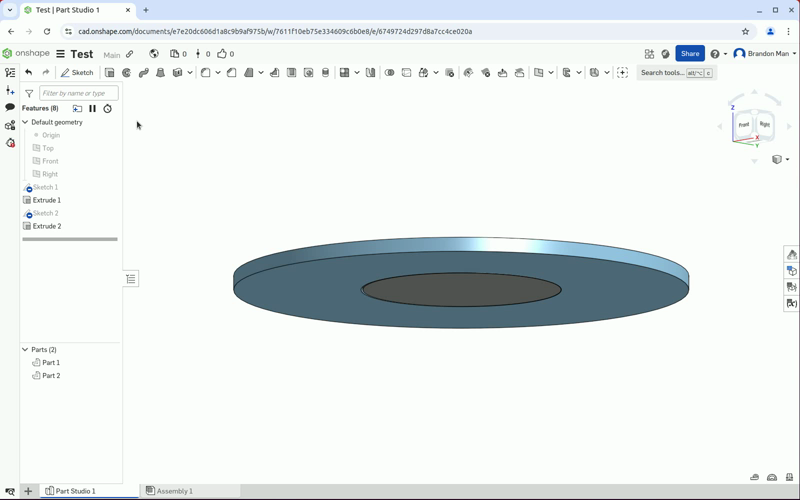
key(down, 3)
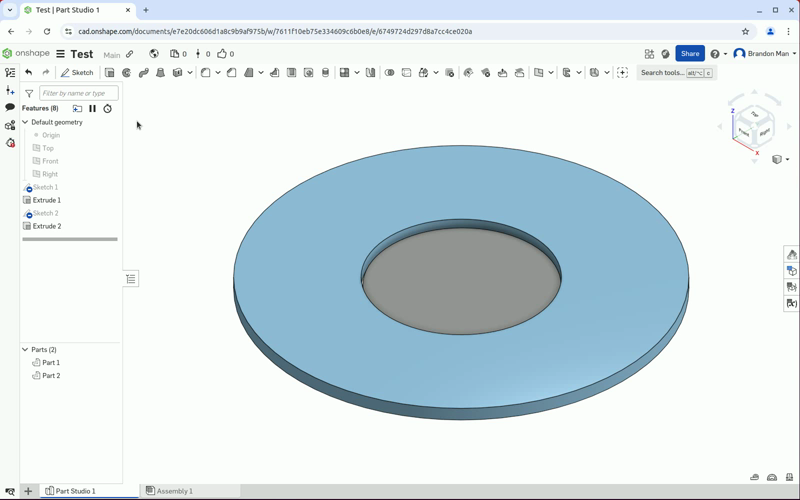
mouse_move(73, 189)
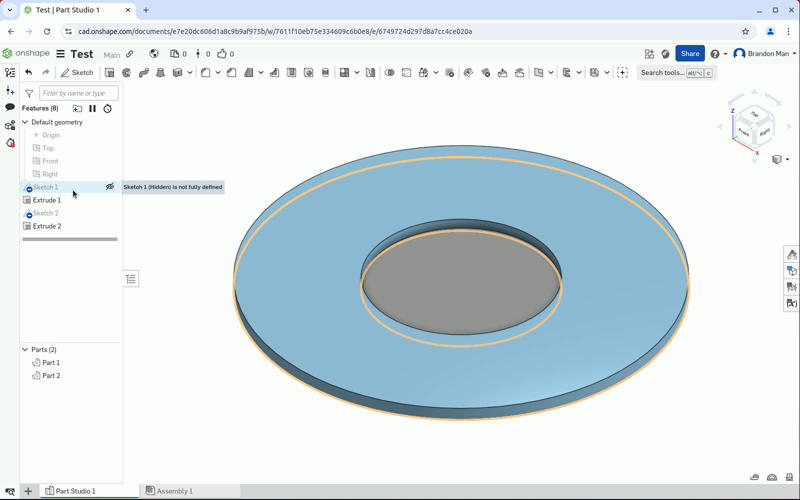
click(73, 189)